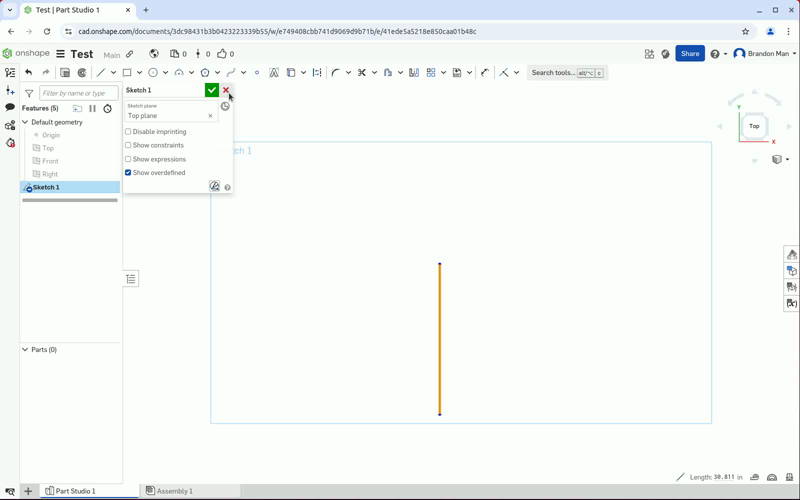
key(shift+h)
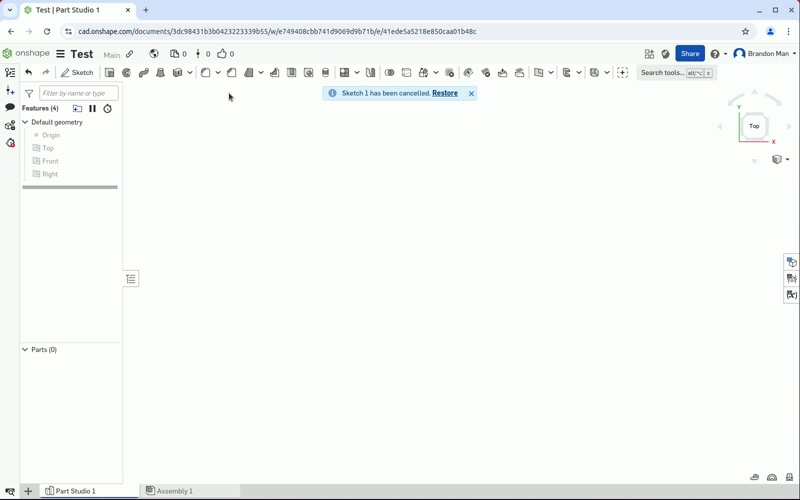
mouse_move(73, 352)
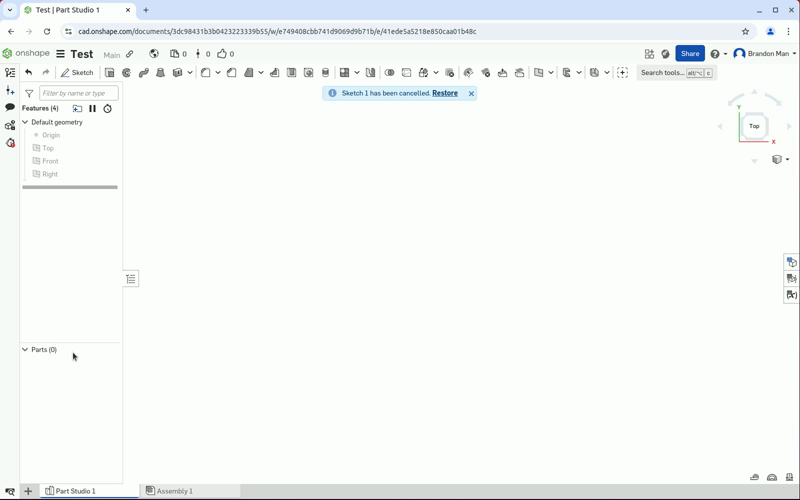
key(y)
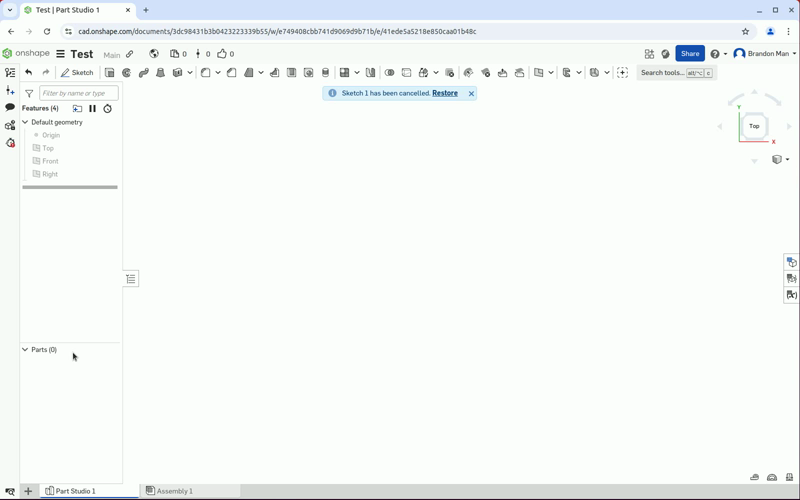
key(shift+p)
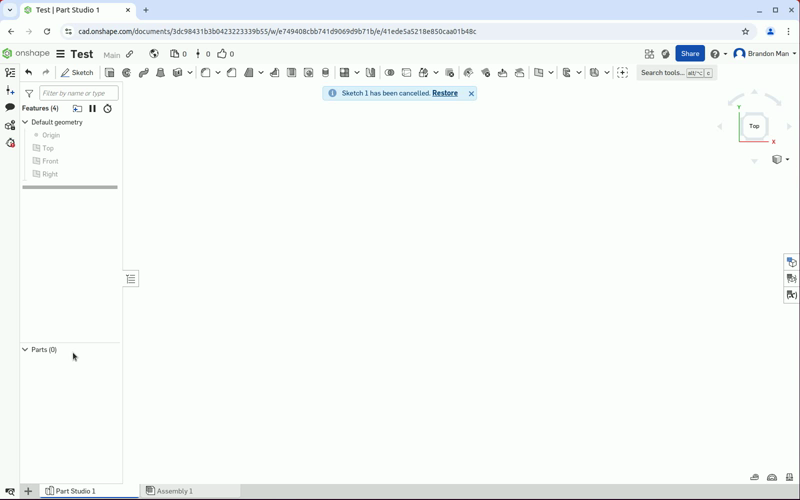
key(space)
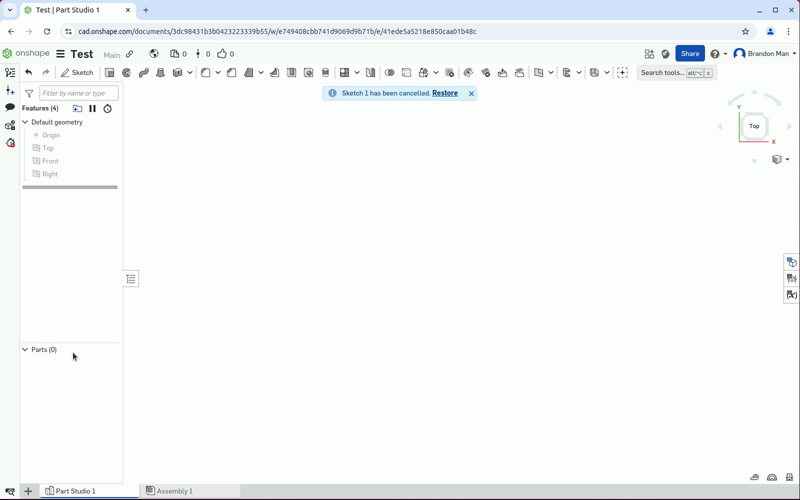
key_down(shift)
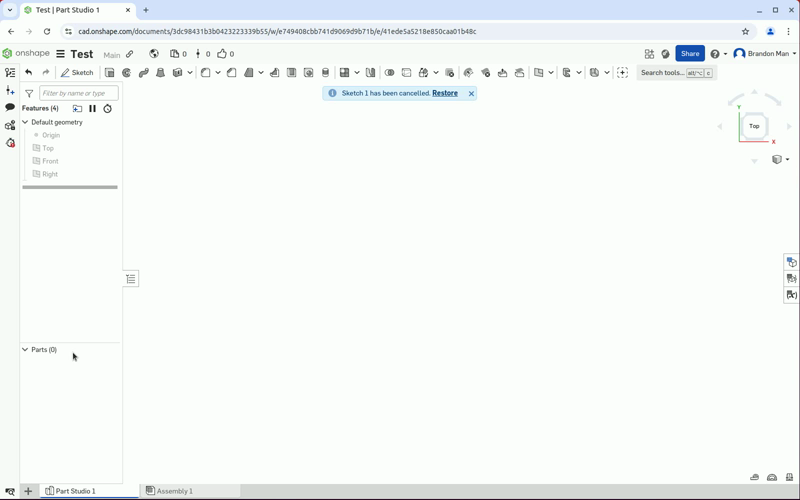
key(up)
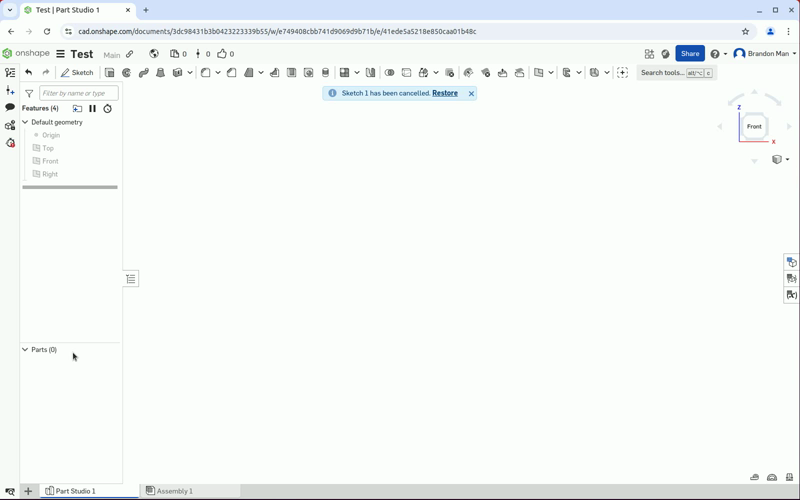
key_up(shift)
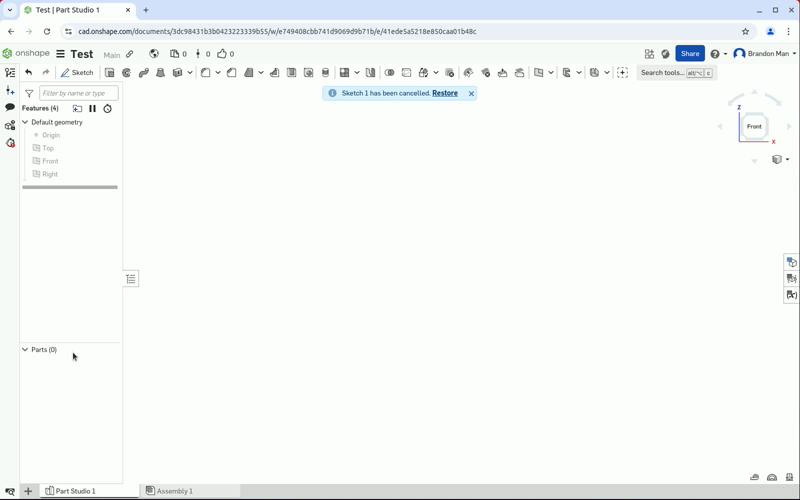
key(space)
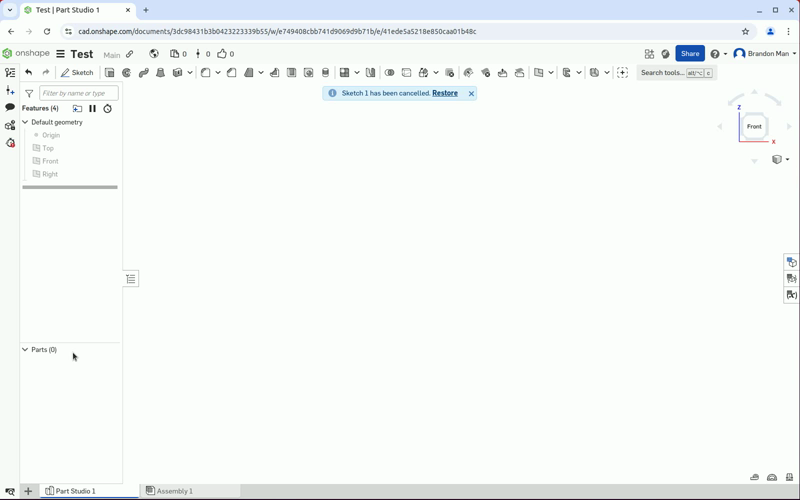
key_down(shift)
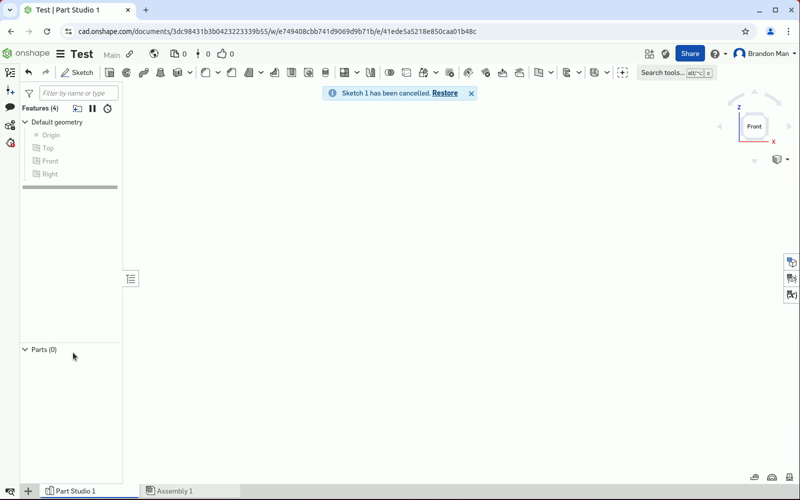
key(left)
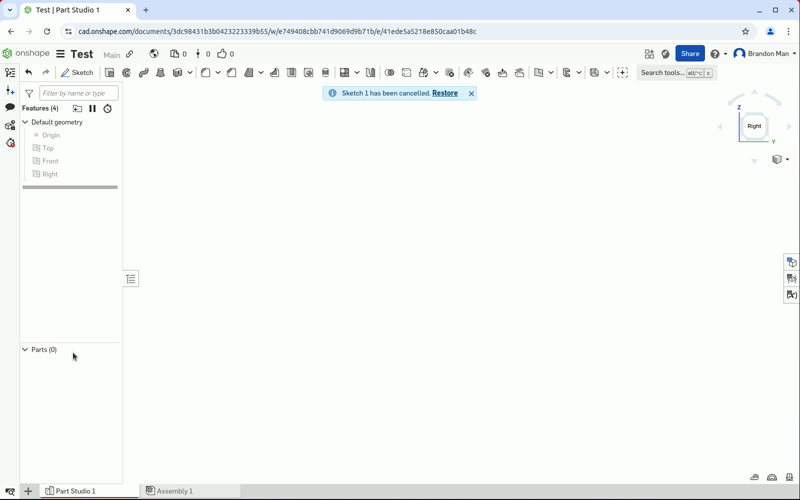
key_up(shift)
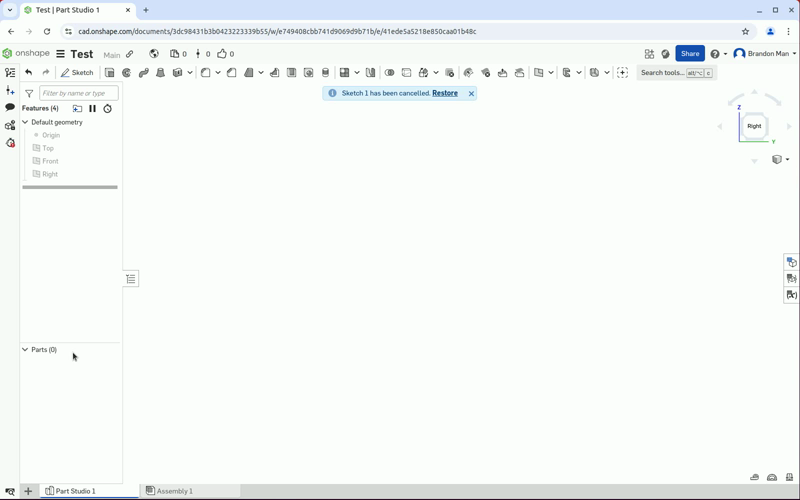
mouse_move(73, 352)
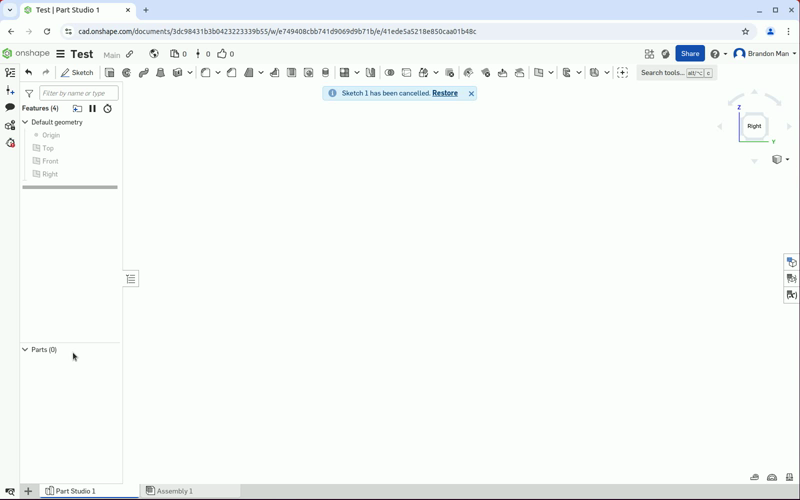
key(shift+y)
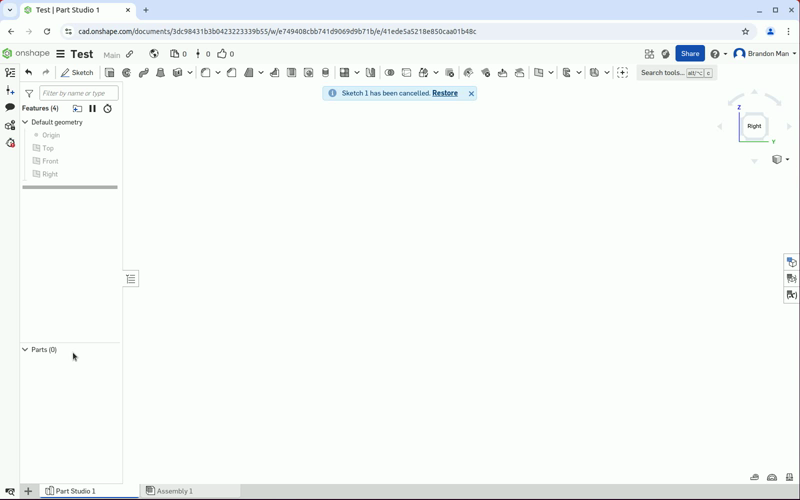
key(shift+s)
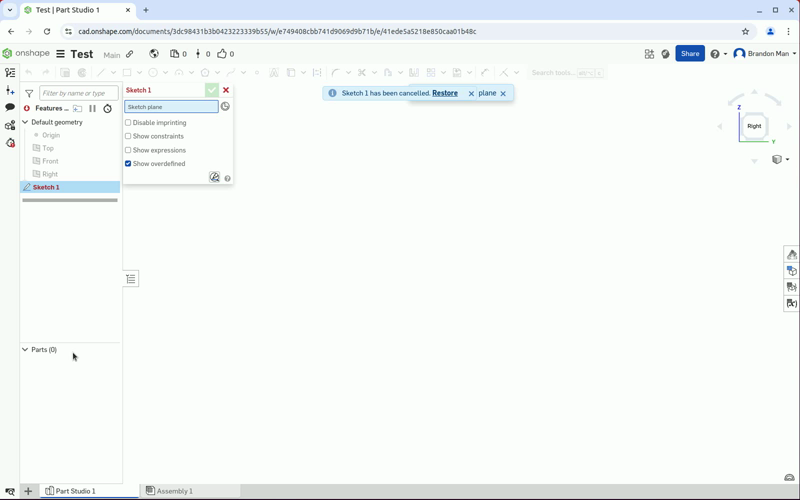
mouse_move(73, 176)
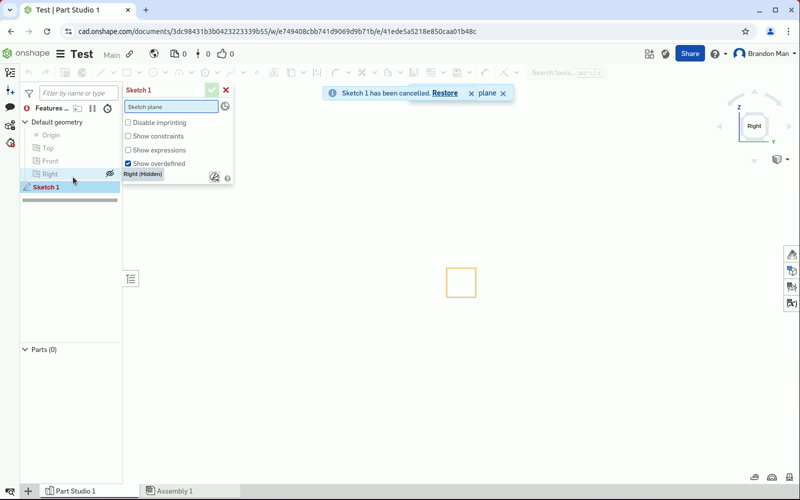
click(73, 176)
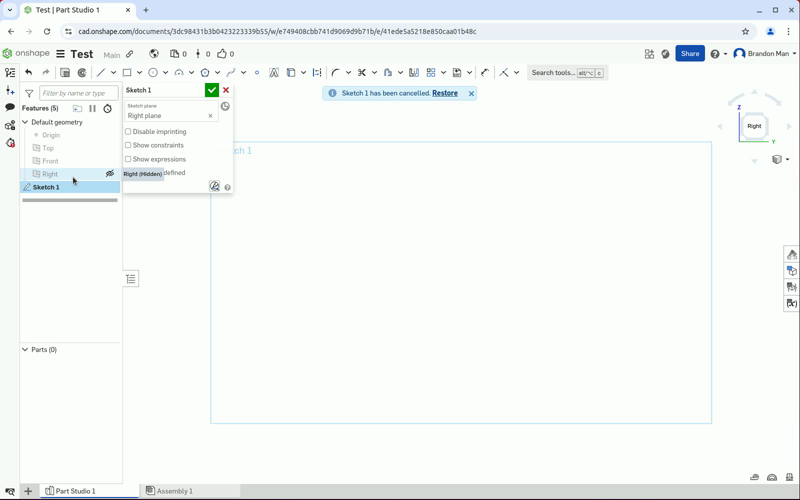
mouse_move(73, 352)
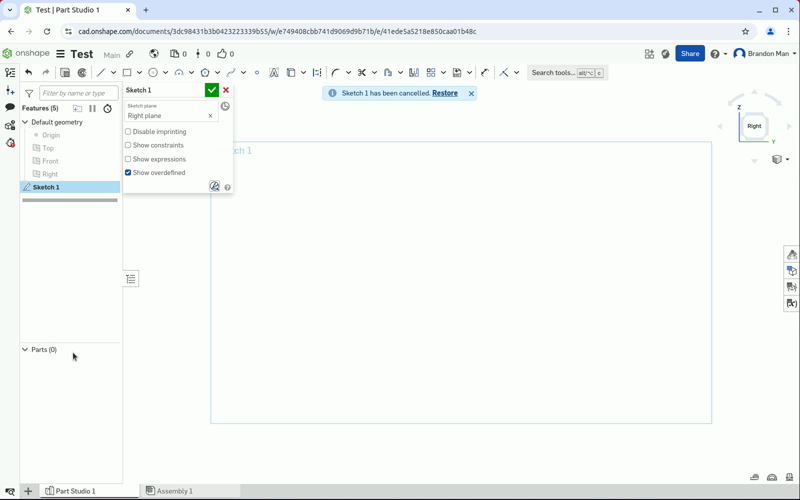
key(y)
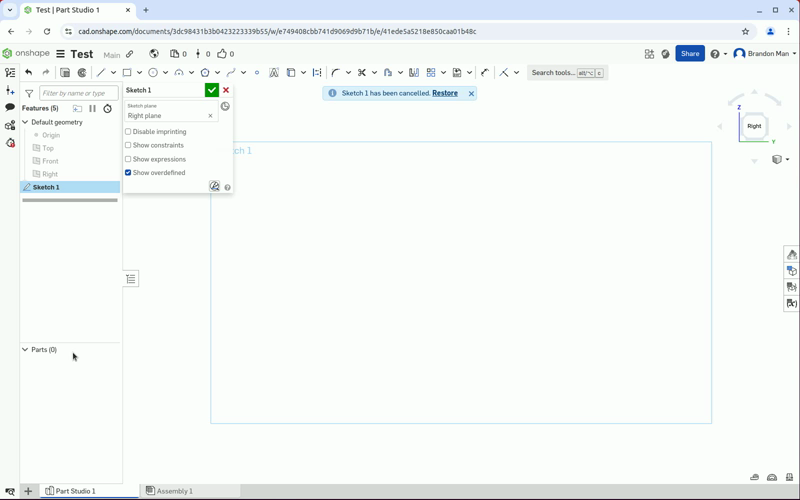
key(c)
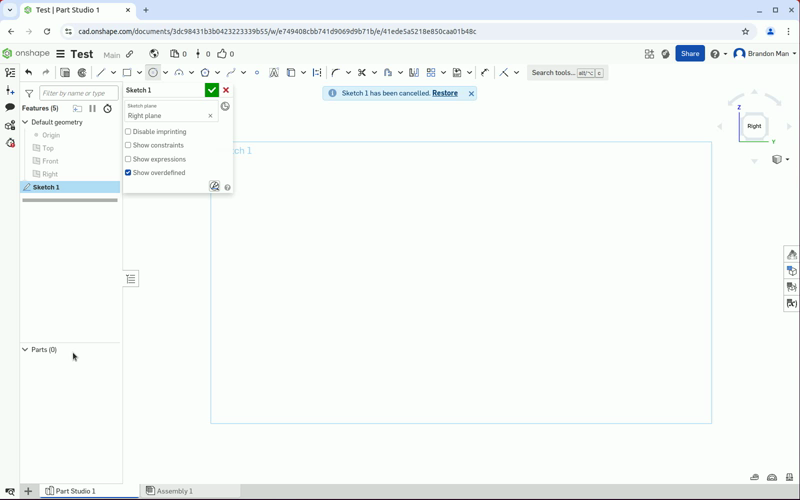
key_down(shift)
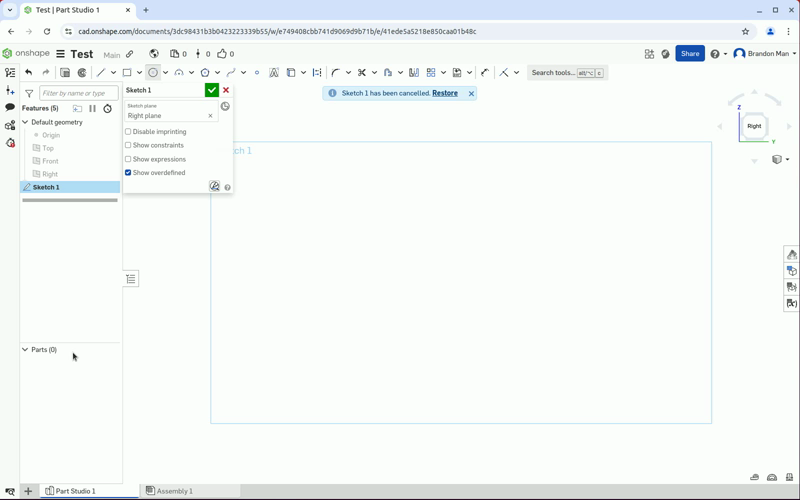
mouse_move(460, 282)
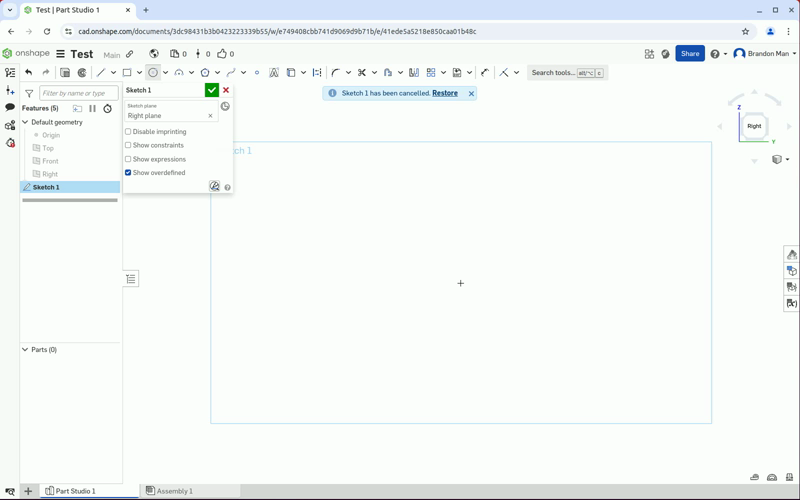
click(460, 282)
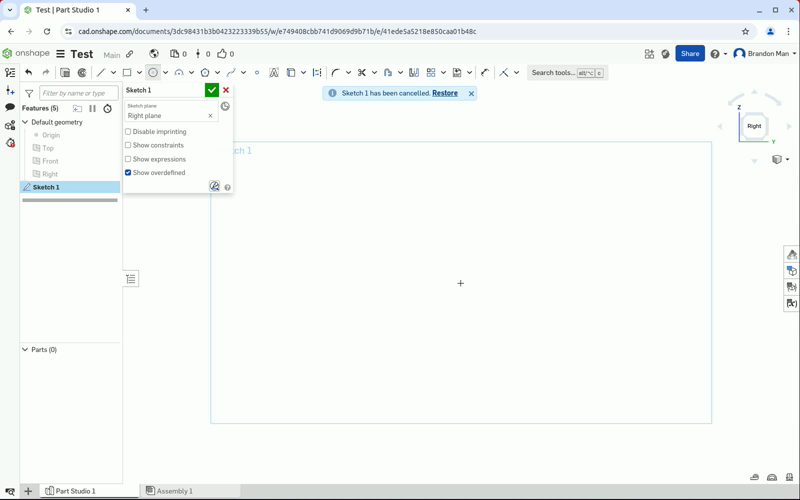
key_up(shift)
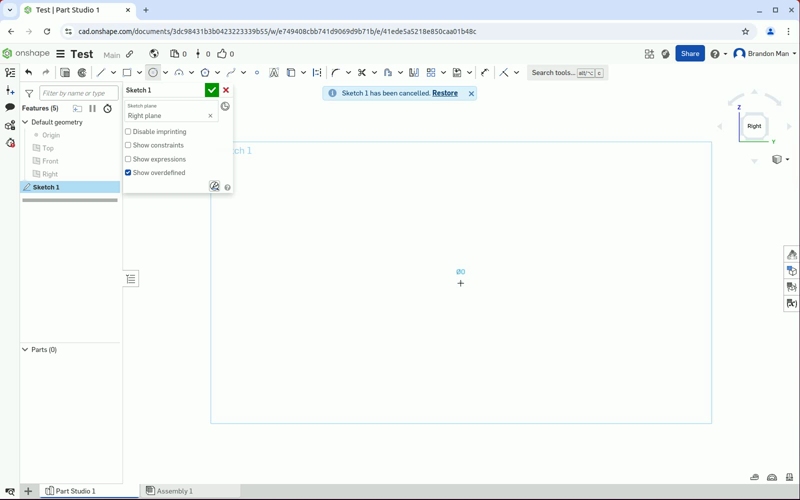
mouse_move(532, 282)
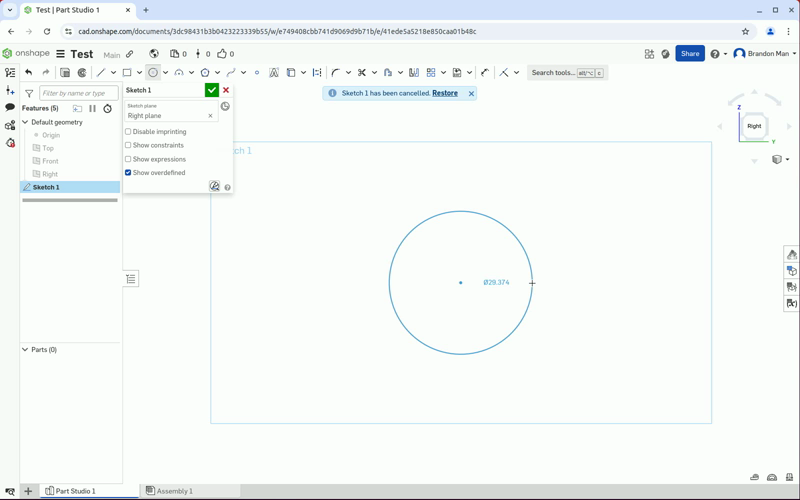
click(532, 282)
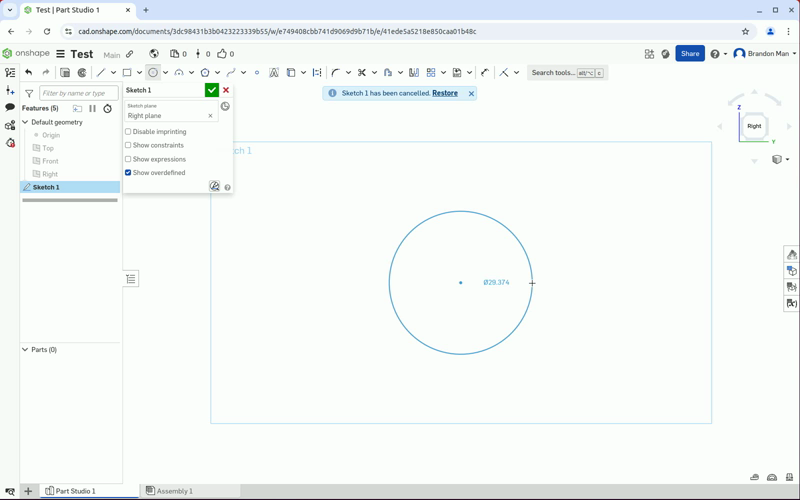
key(esc)
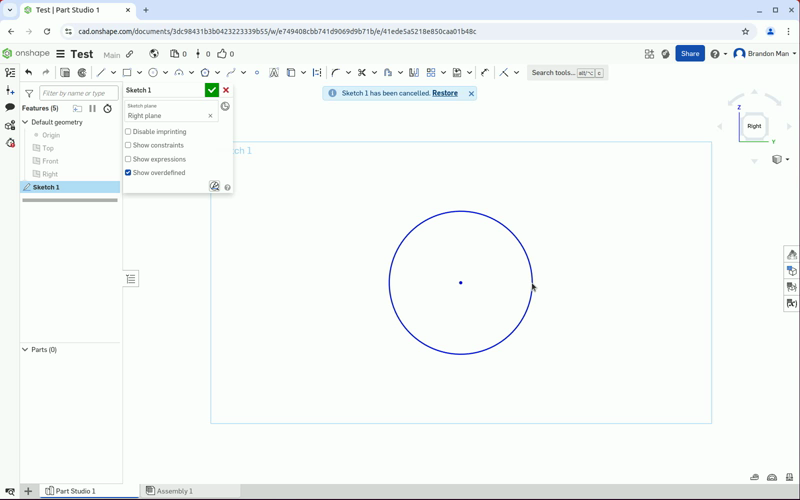
mouse_move(455, 230)
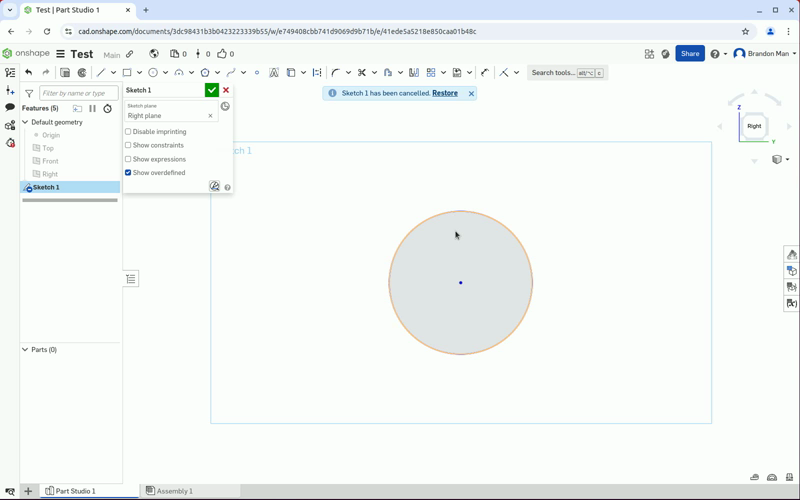
click(455, 230)
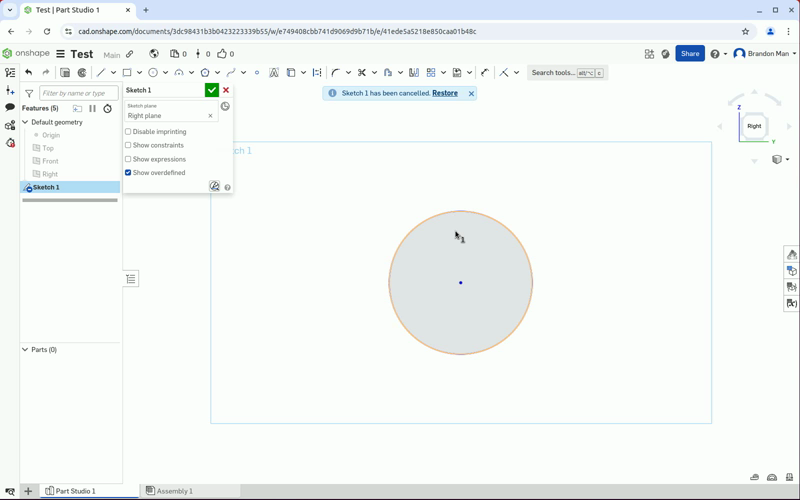
mouse_move(73, 352)
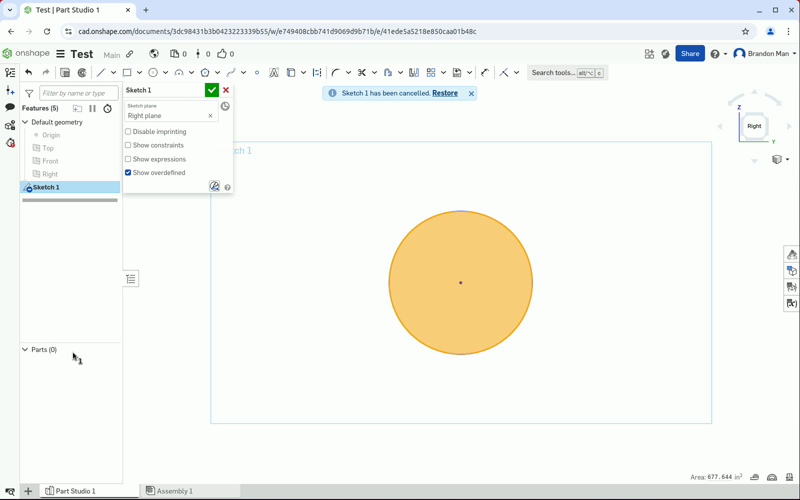
key(shift+y)
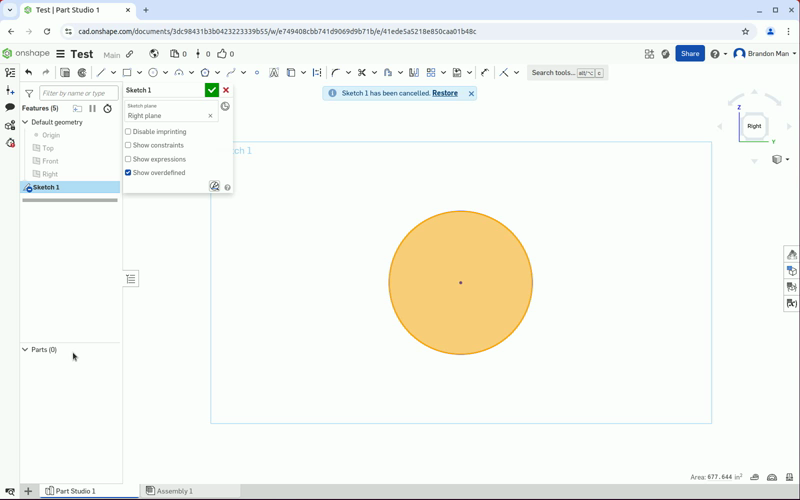
key(shift+e)
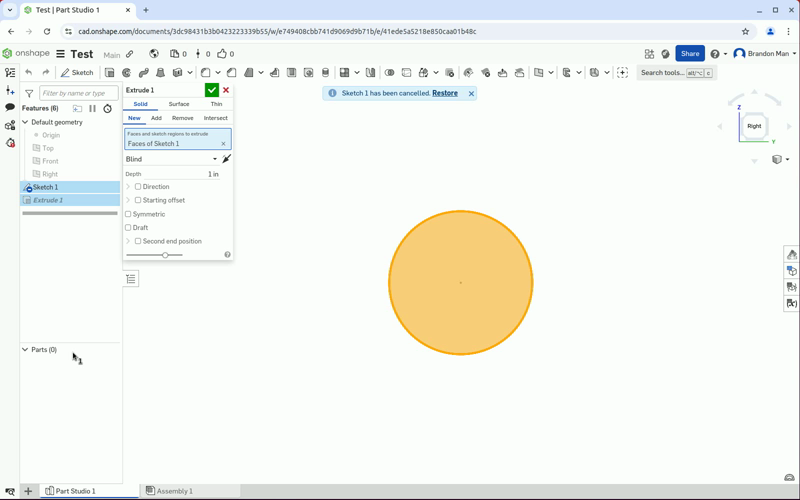
mouse_move(143, 106)
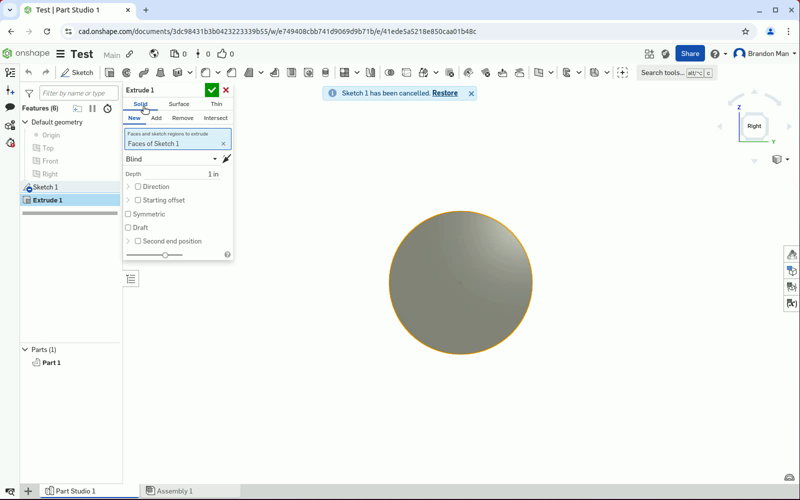
click(143, 106)
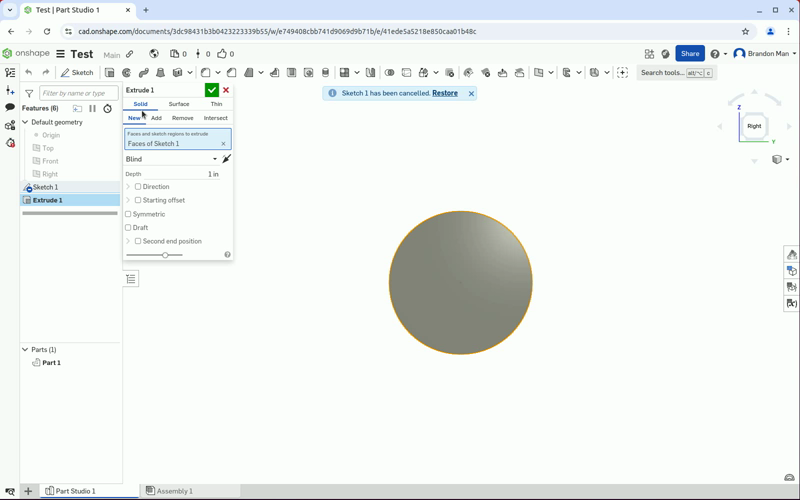
mouse_move(137, 120)
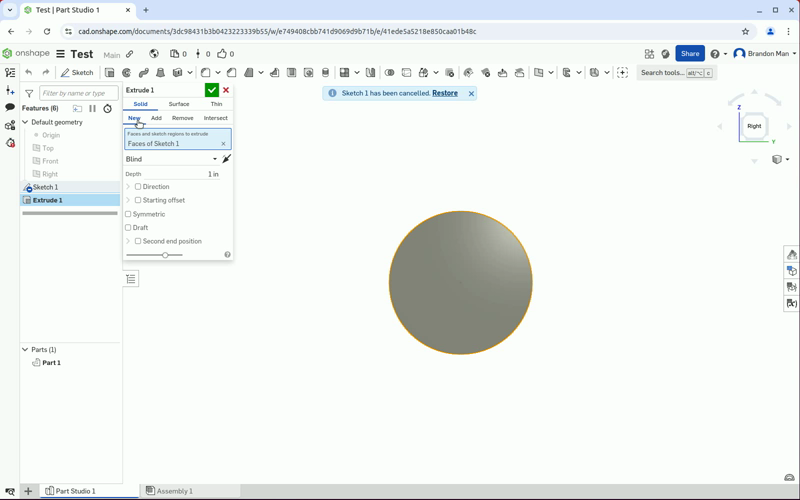
click(137, 120)
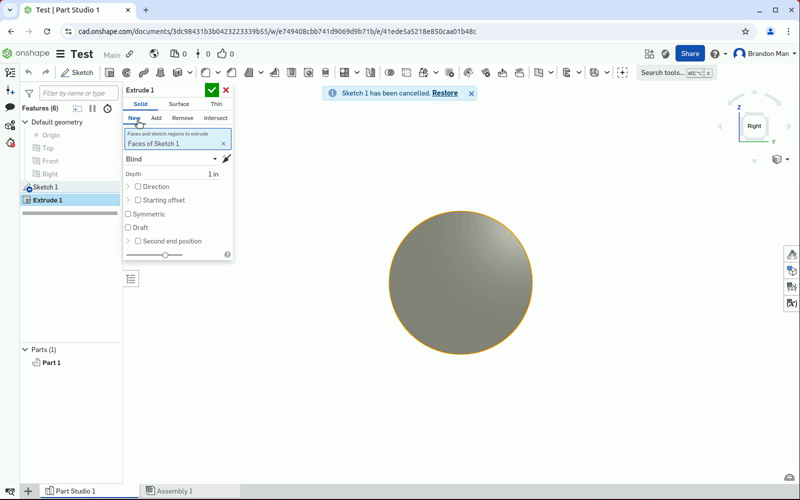
key(tab, 4)
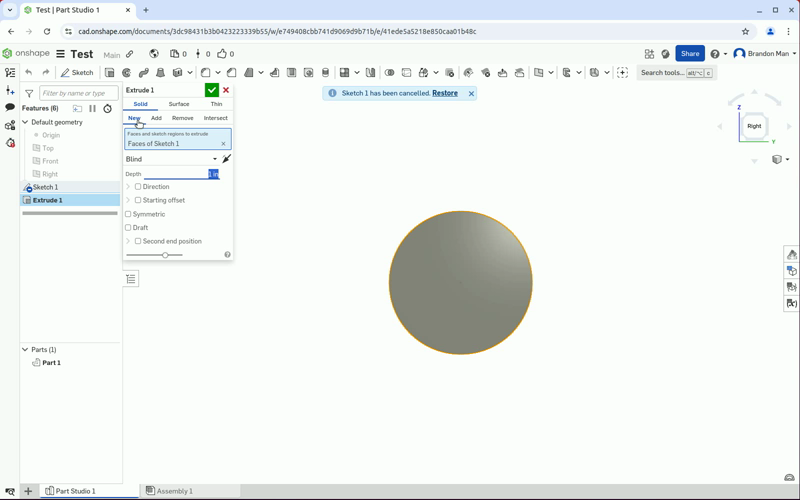
text(23.108)
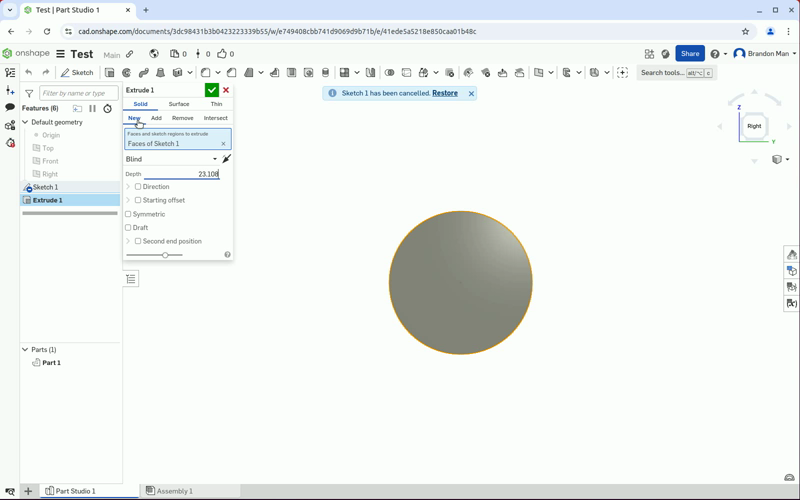
key(enter)
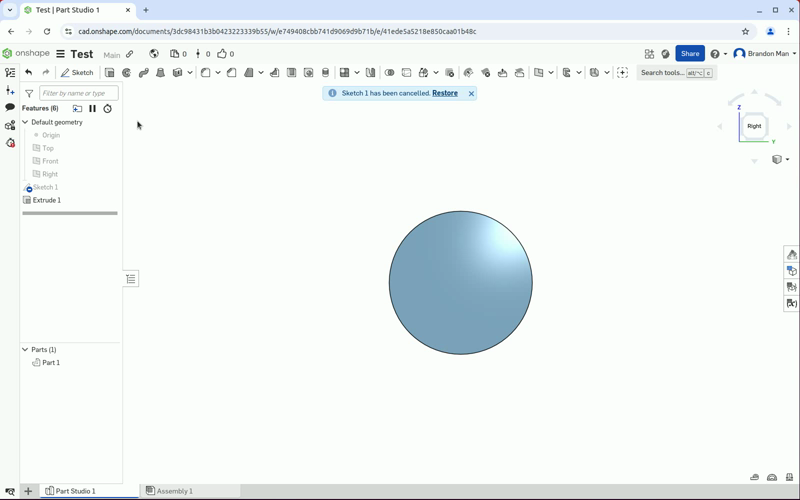
key(shift+h)
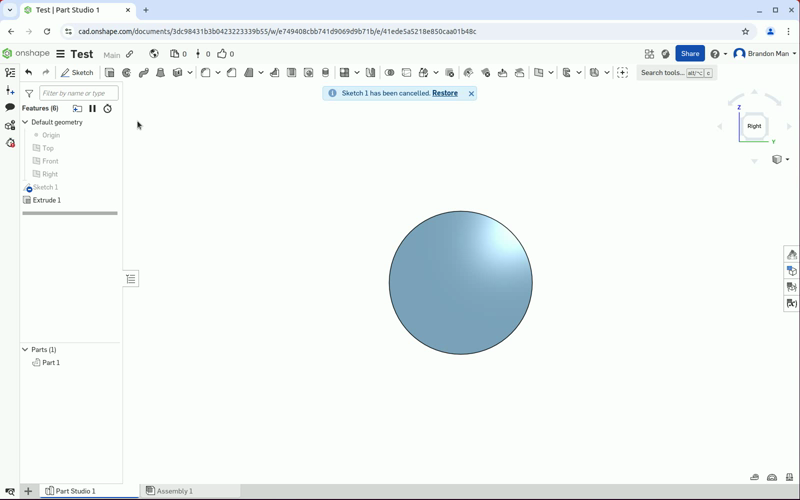
key(shift+h)
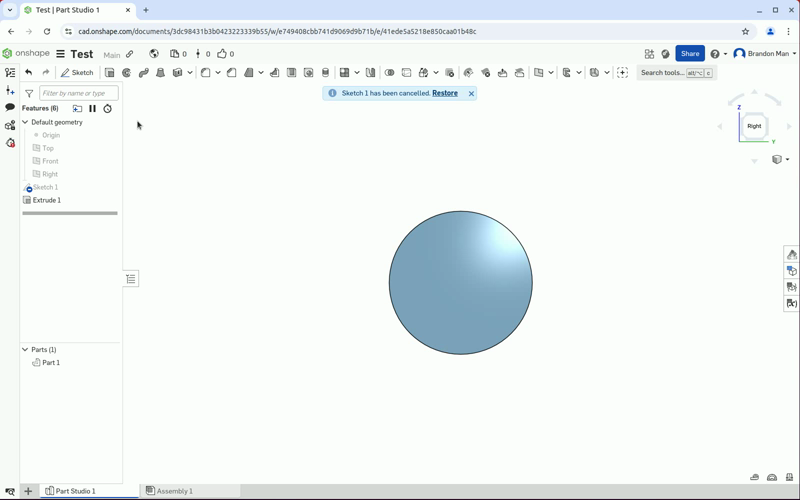
mouse_move(73, 189)
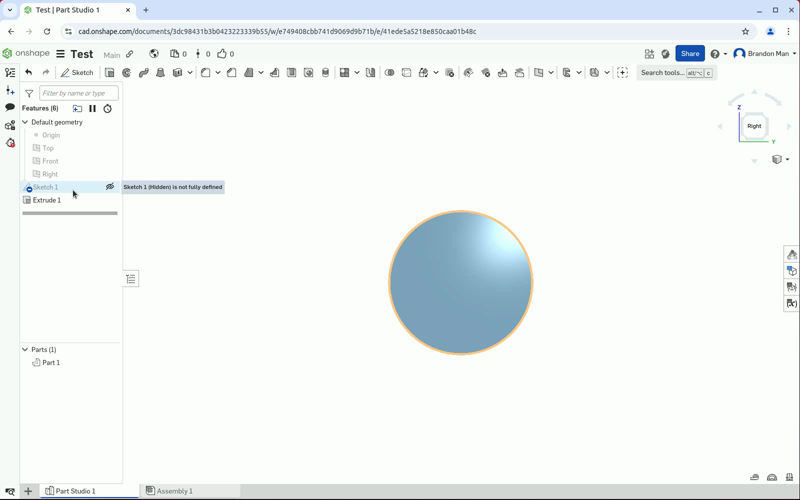
click(73, 189)
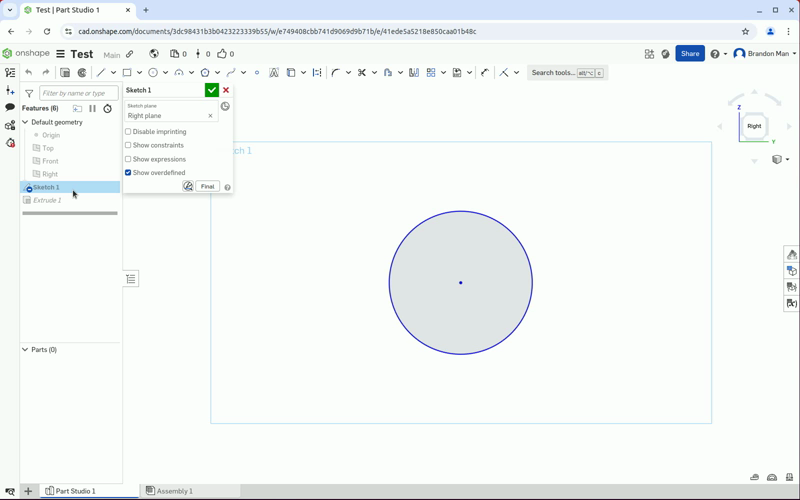
mouse_move(229, 92)
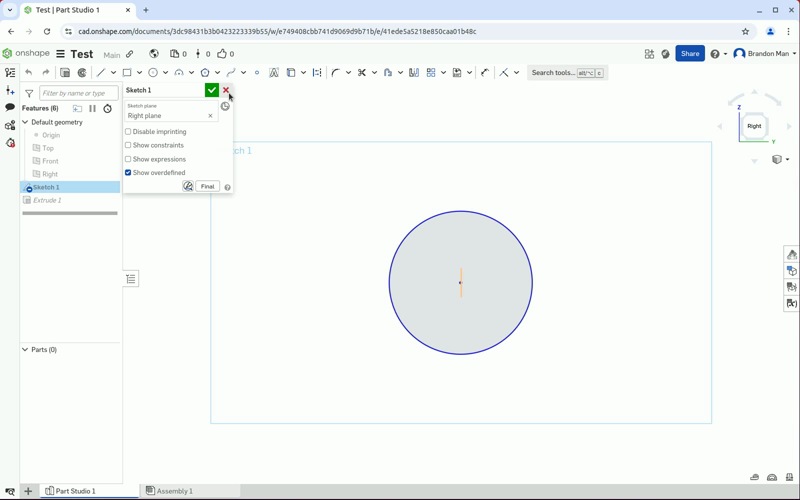
click(229, 92)
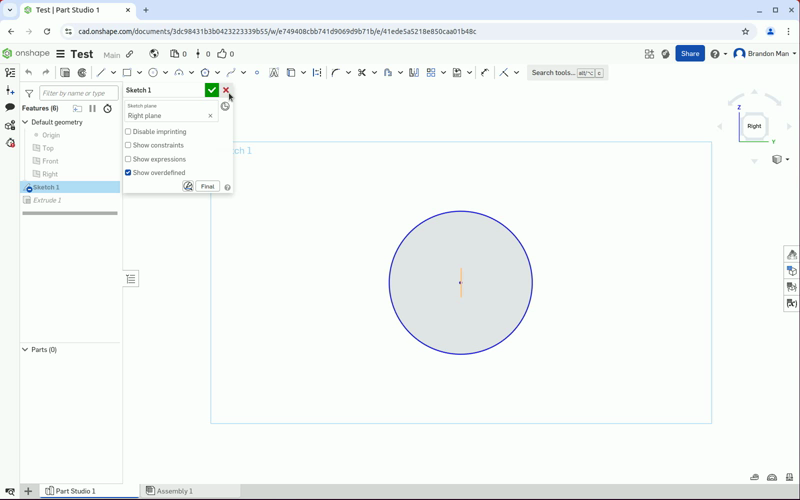
key(shift+s)
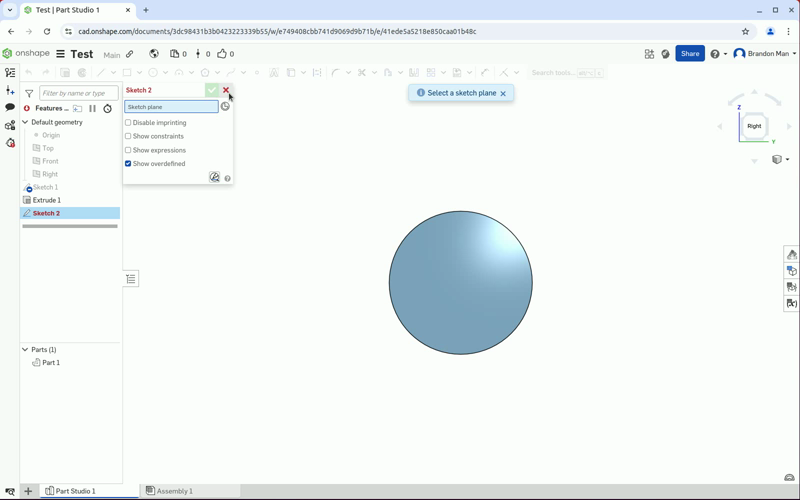
mouse_move(73, 176)
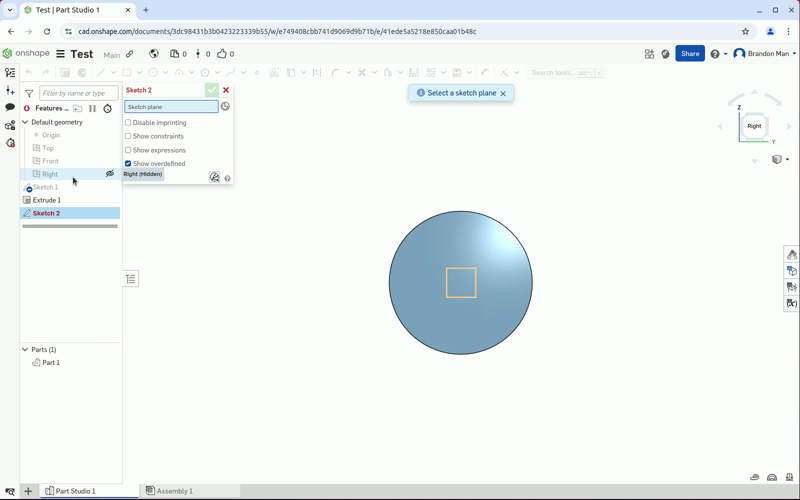
click(73, 176)
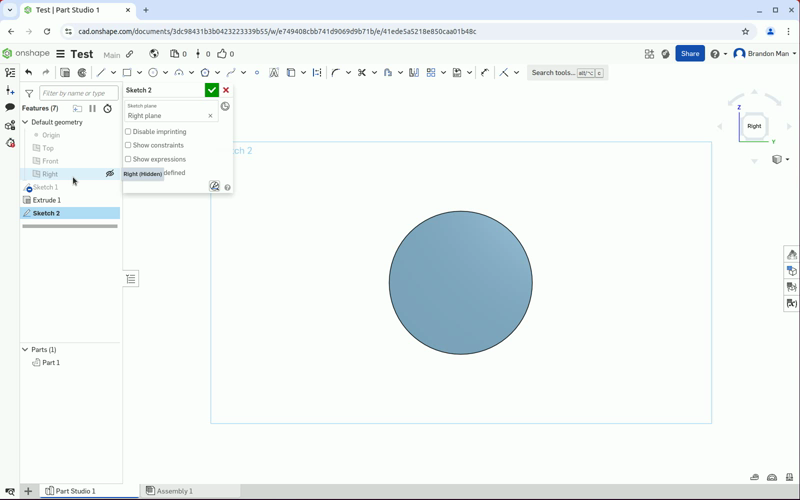
mouse_move(73, 352)
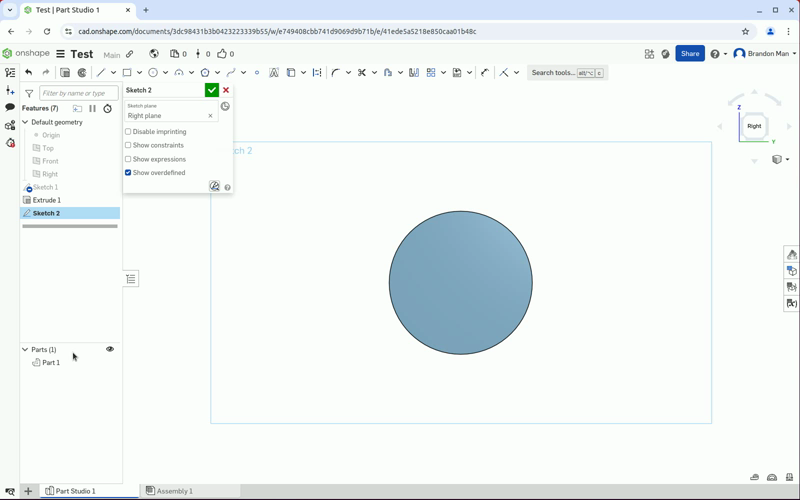
key(y)
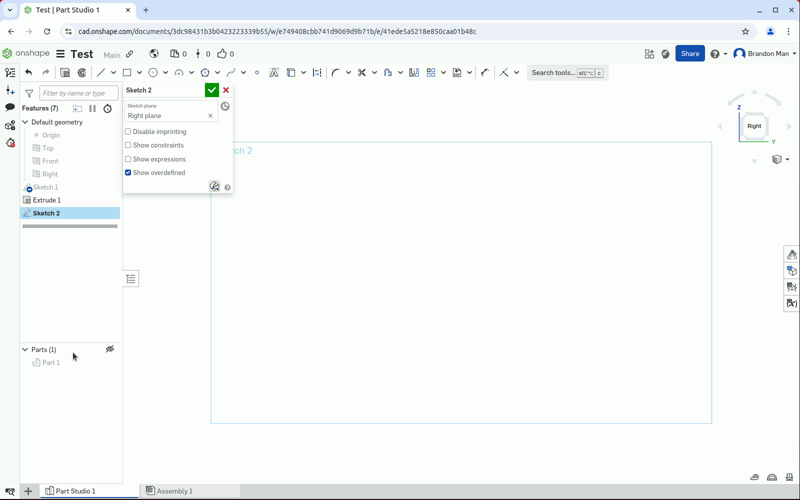
key(c)
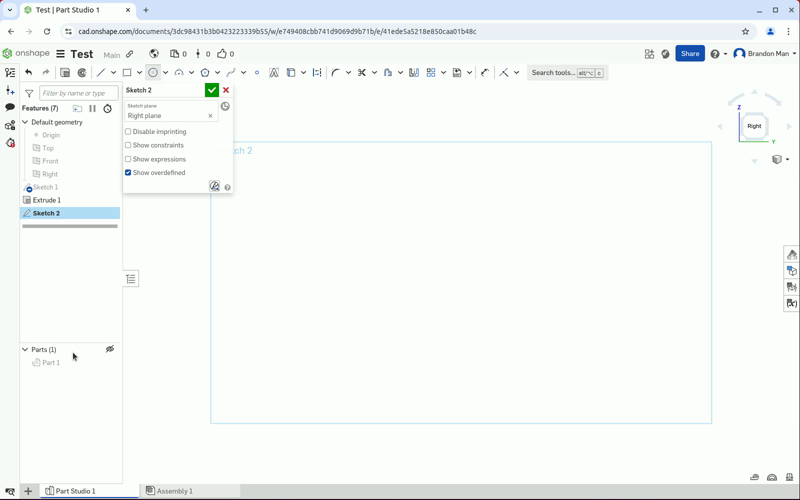
key_down(shift)
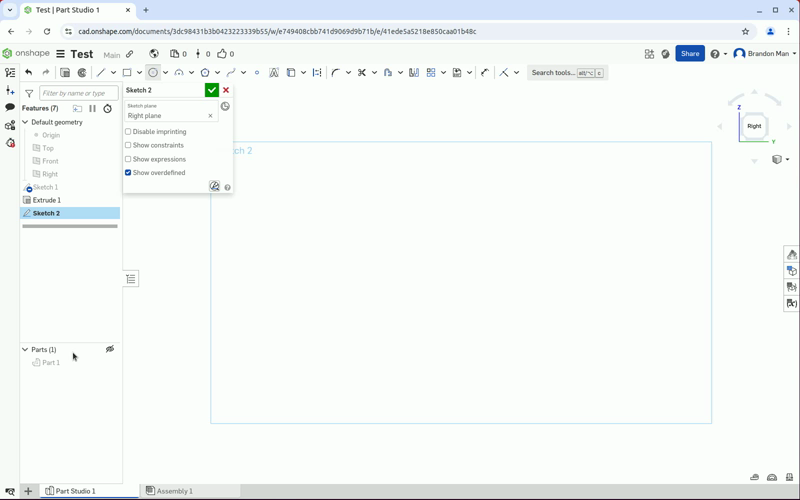
mouse_move(460, 282)
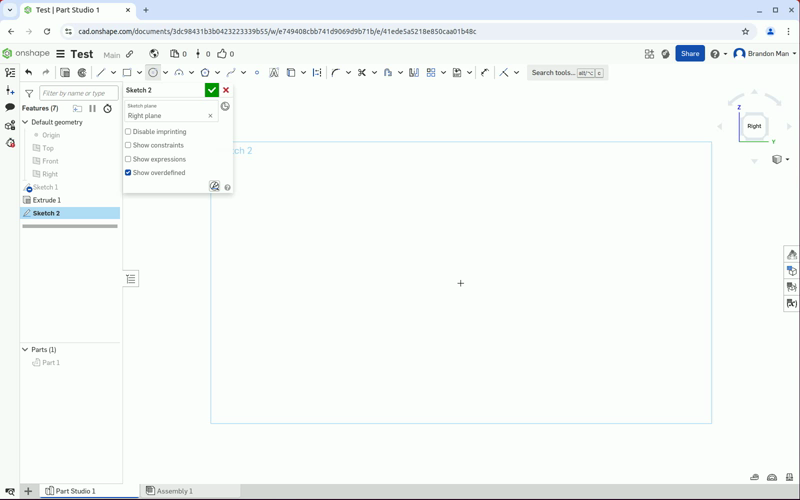
click(460, 282)
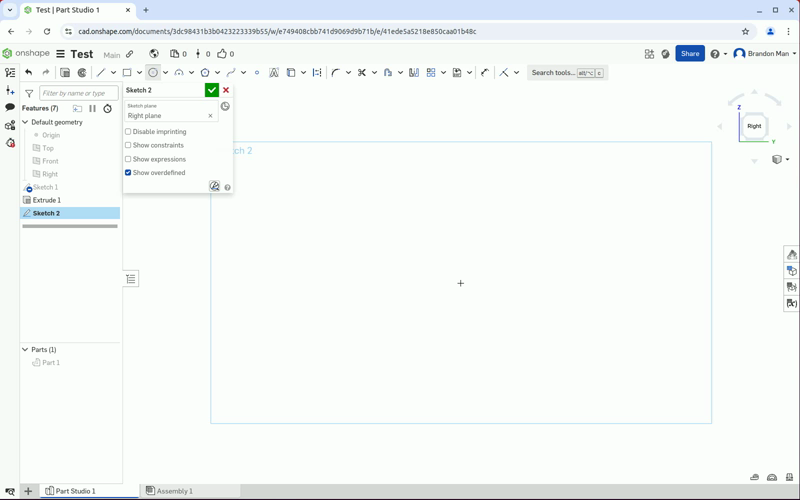
key_up(shift)
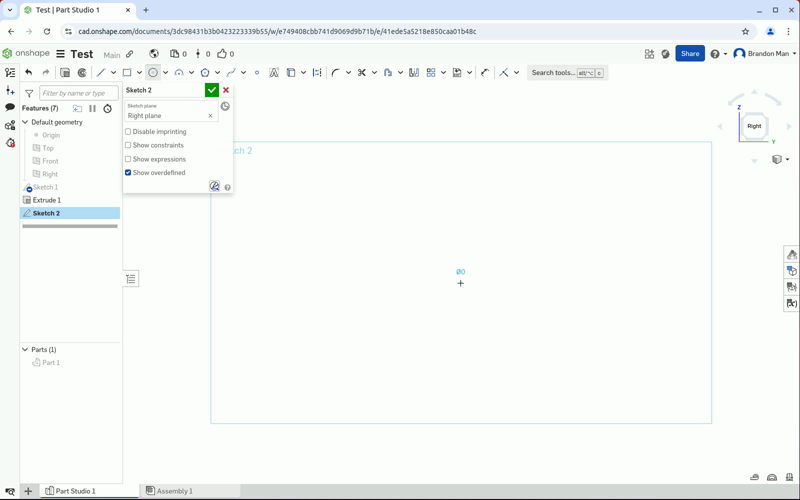
mouse_move(504, 282)
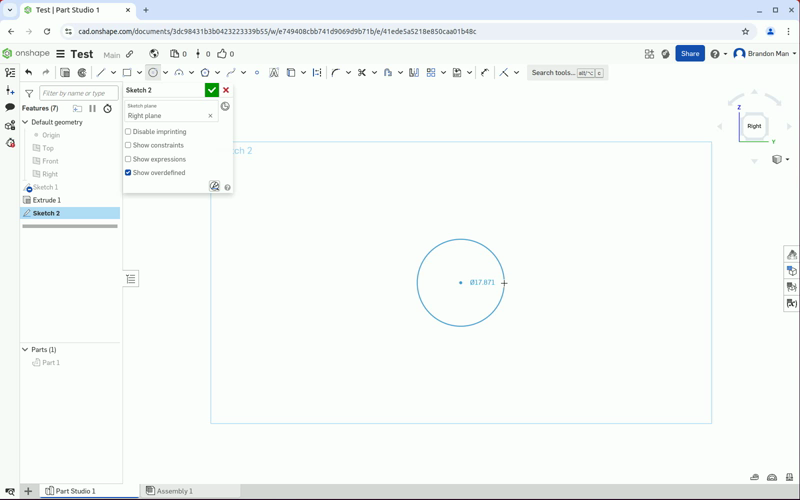
click(504, 282)
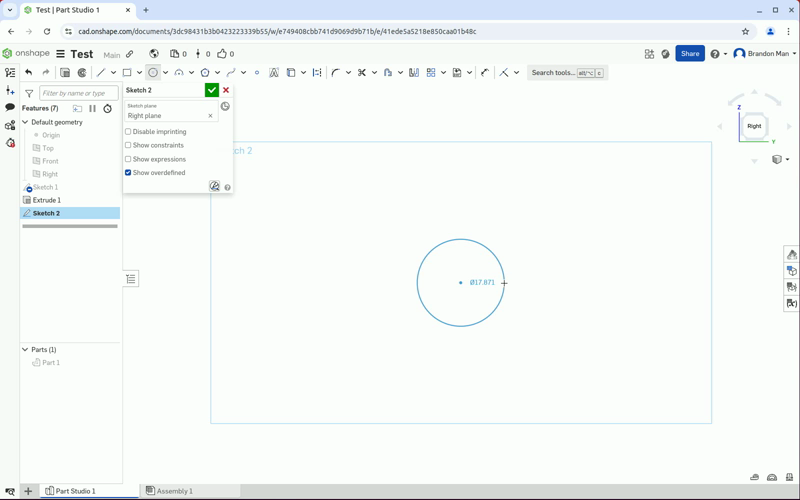
key(esc)
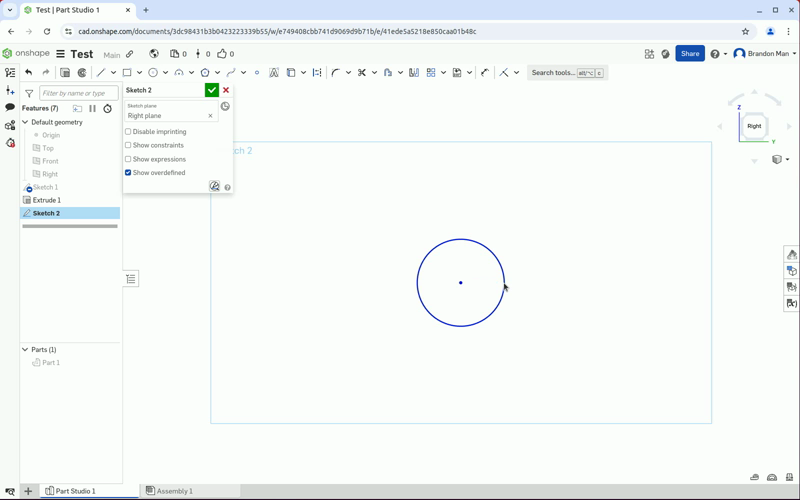
mouse_move(438, 286)
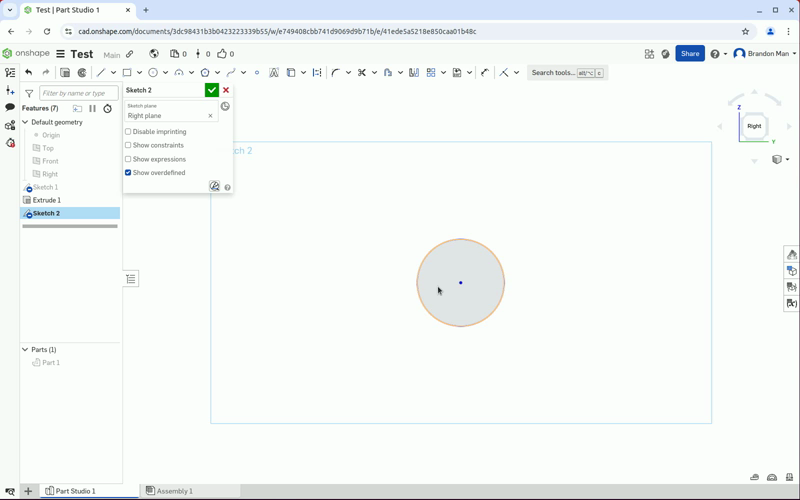
click(438, 286)
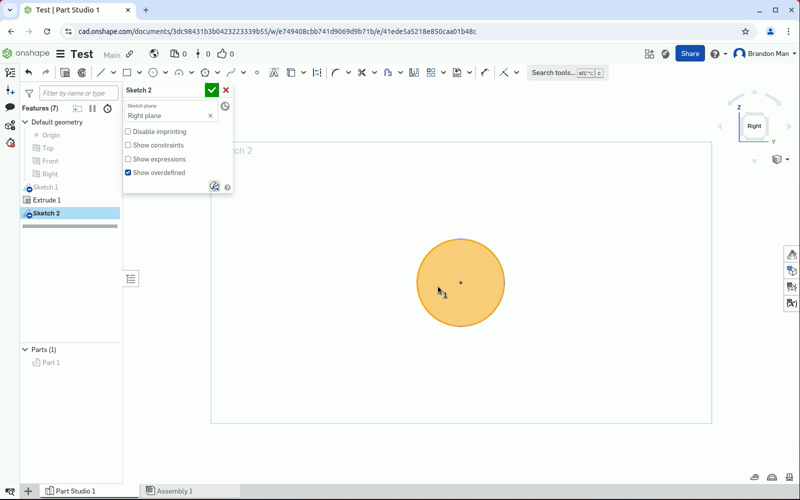
mouse_move(73, 352)
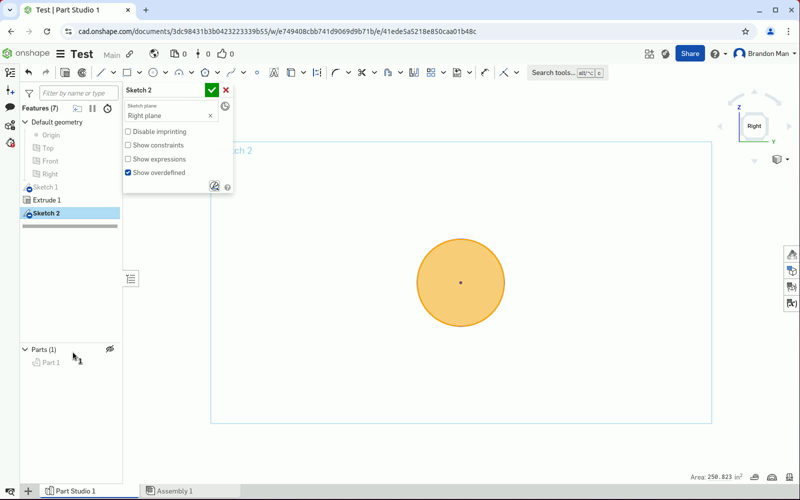
key(shift+y)
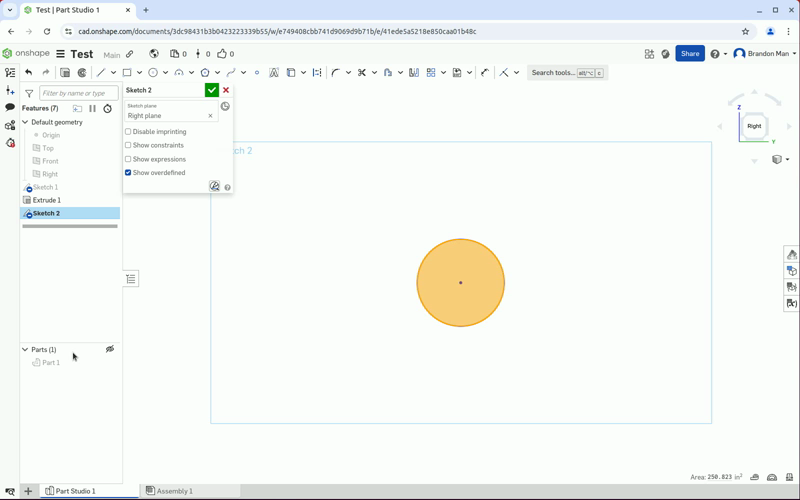
key(shift+e)
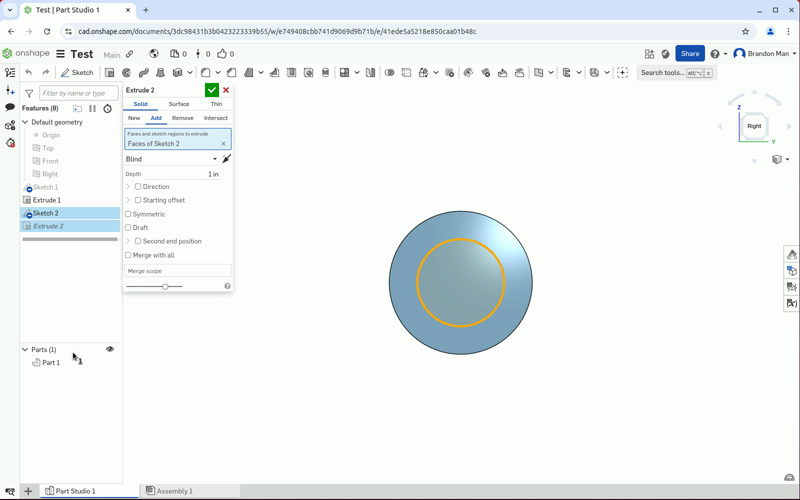
mouse_move(143, 106)
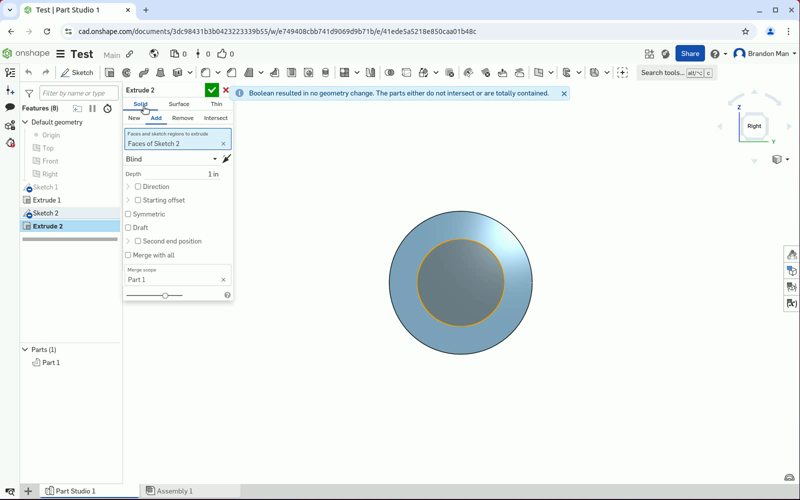
click(143, 106)
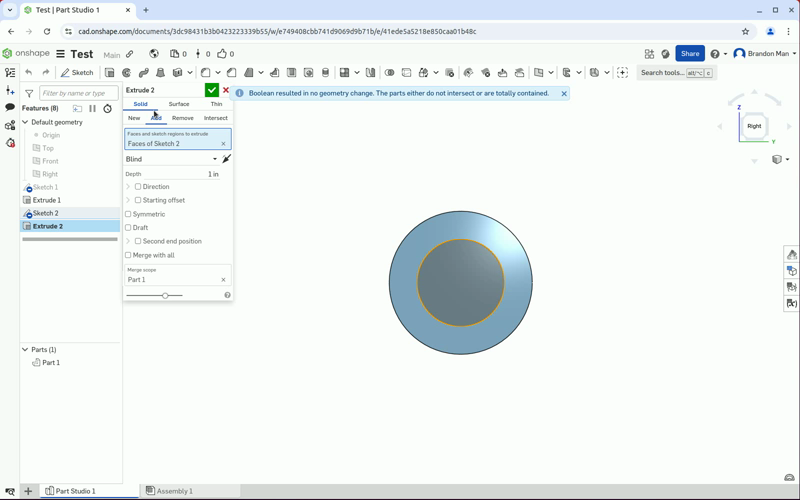
mouse_move(186, 120)
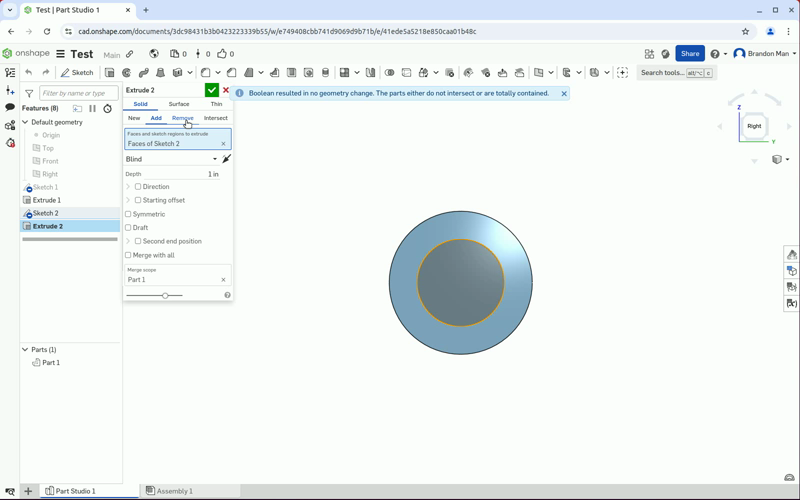
click(186, 120)
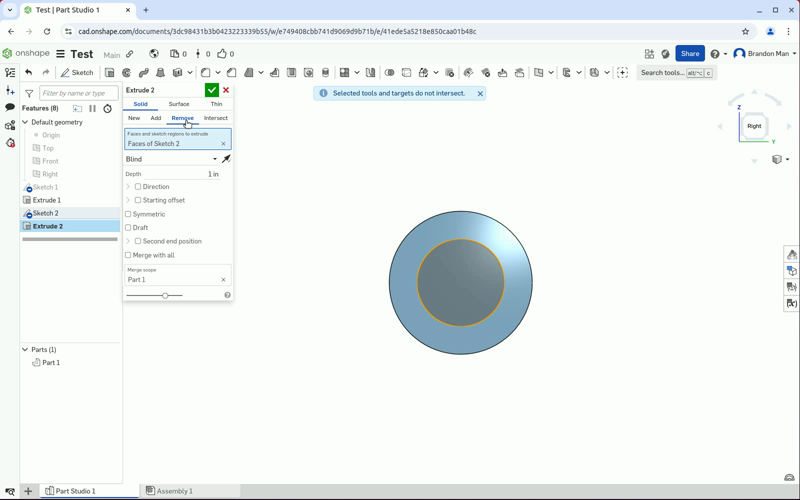
key(tab, 4)
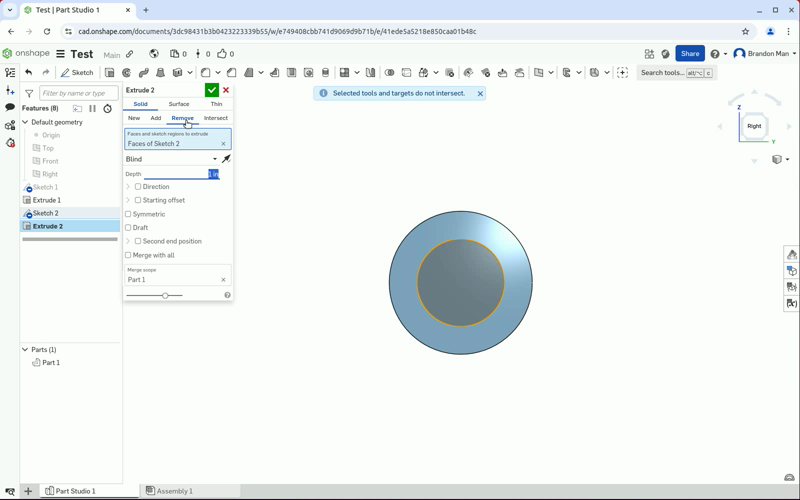
text(-23.108)
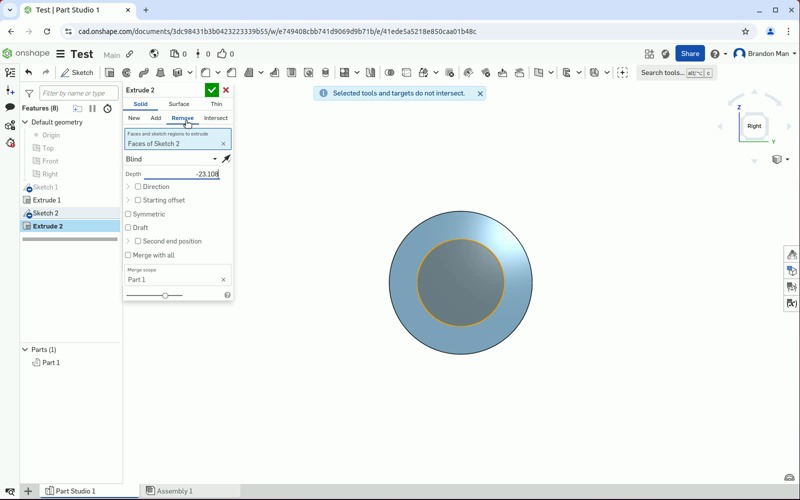
key(tab, 6)
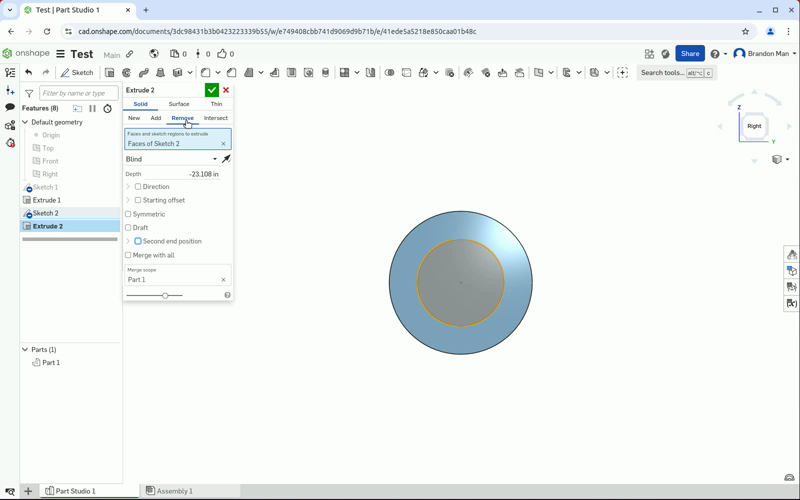
key(space)
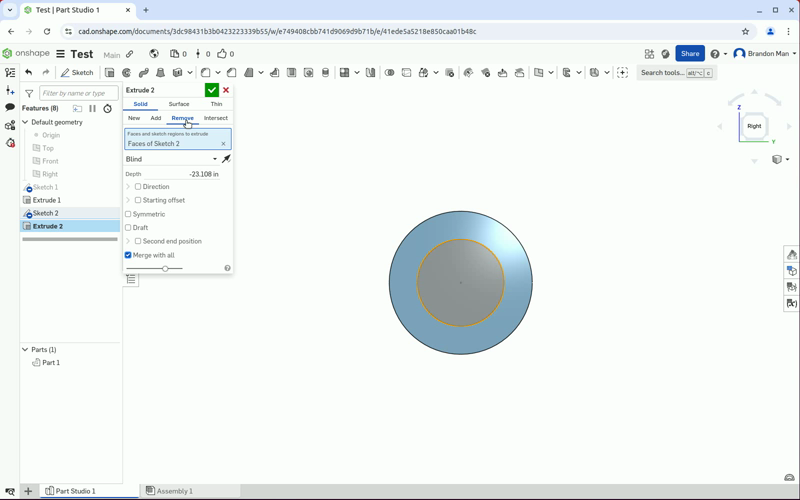
key(enter)
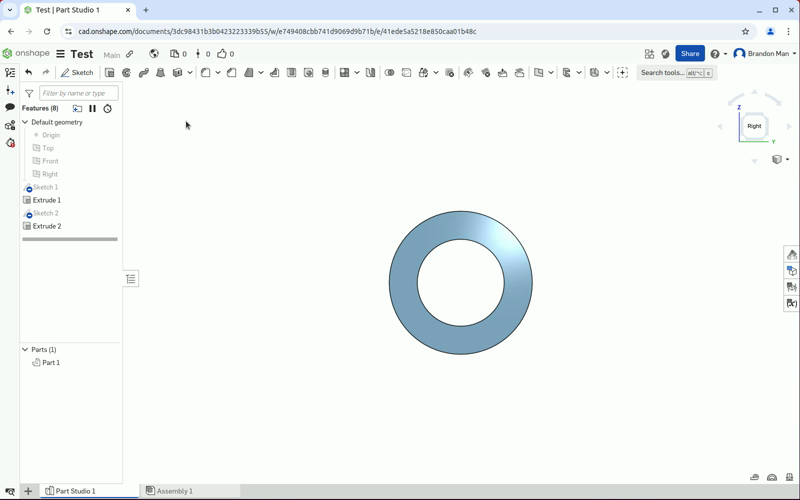
key(shift+h)
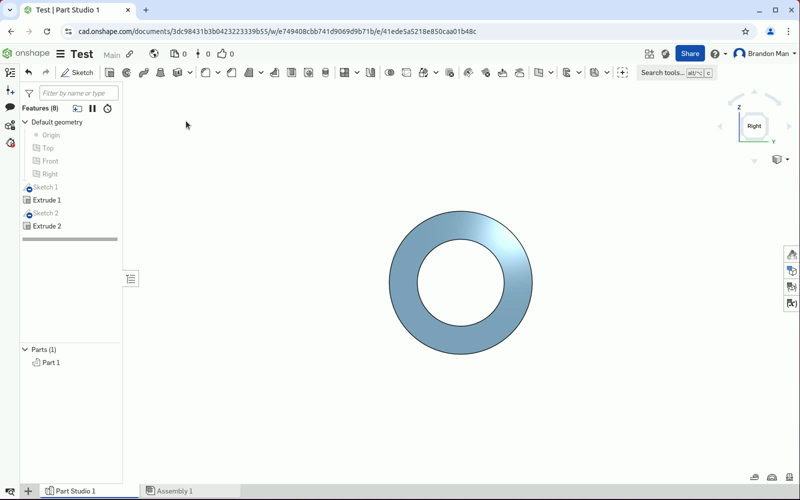
key(shift+h)
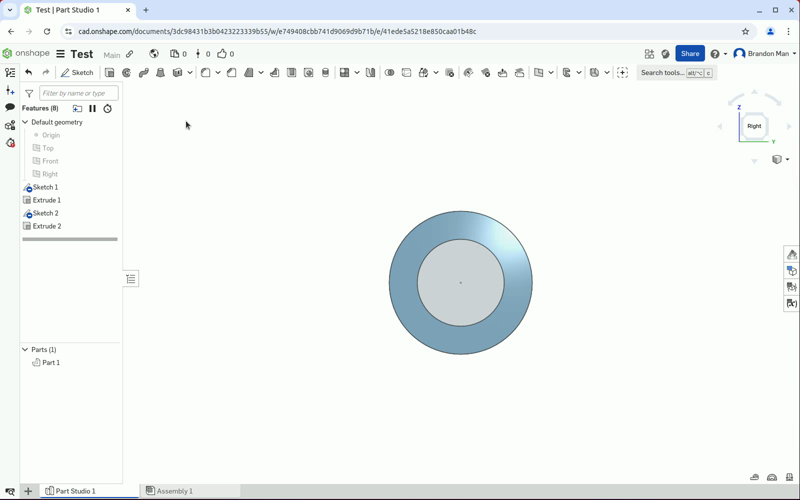
key(shift+7)
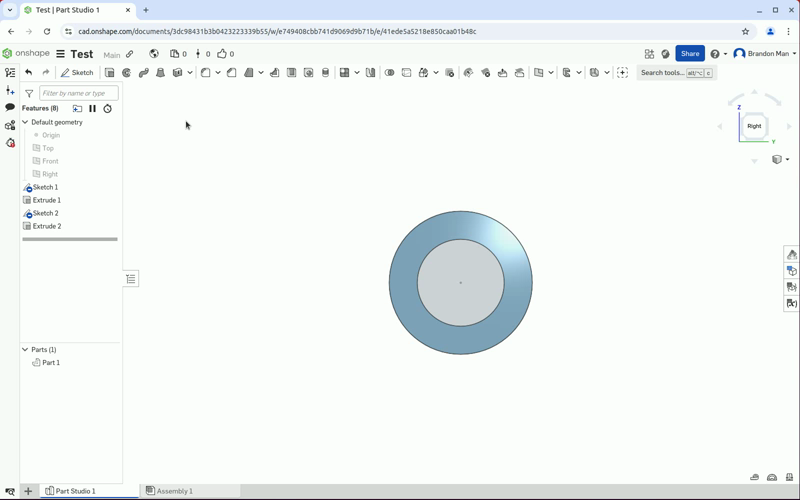
key(right, 2)
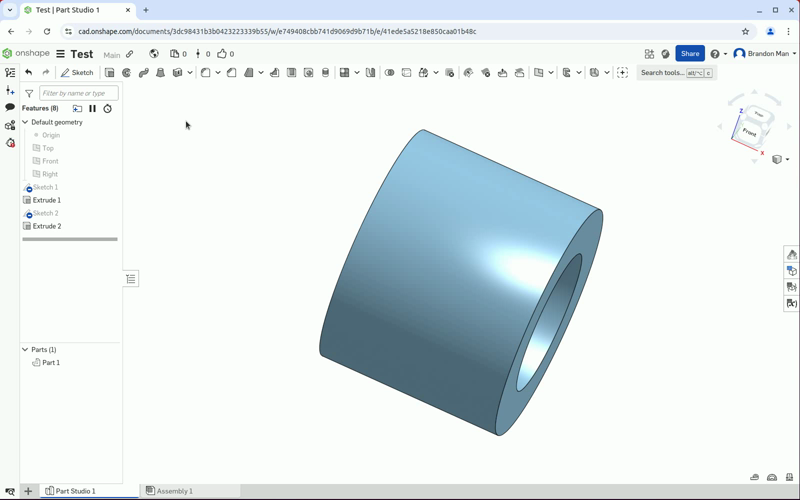
key(down, 2)
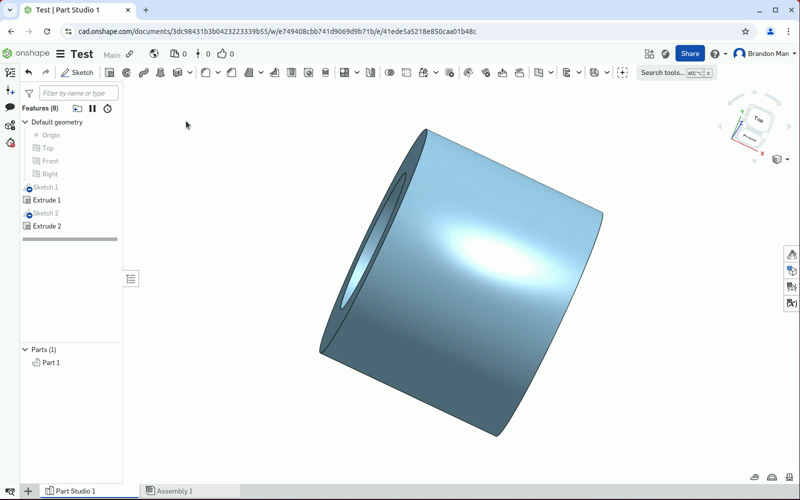
key(up, 2)
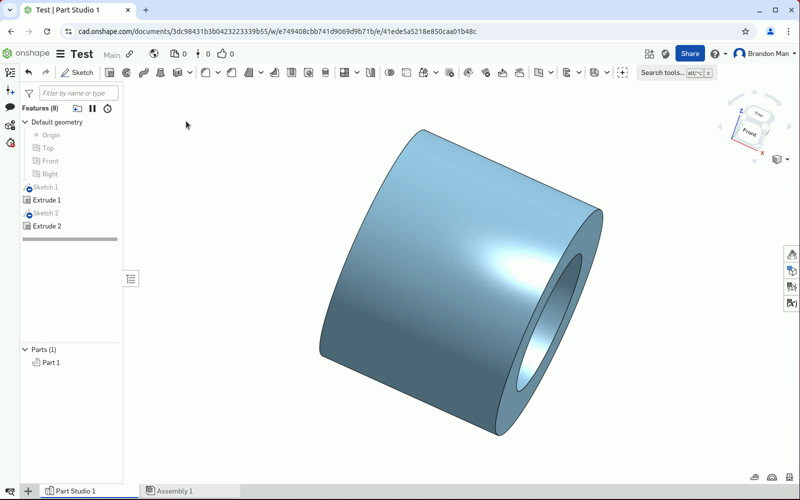
key(left, 2)
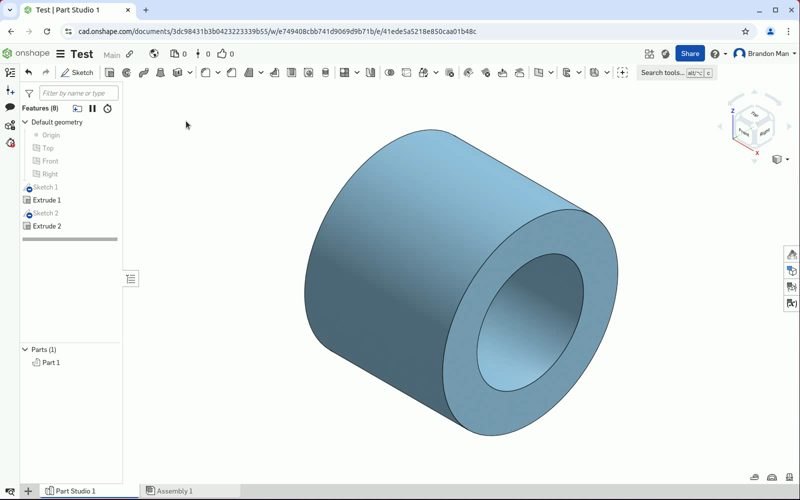
mouse_move(73, 189)
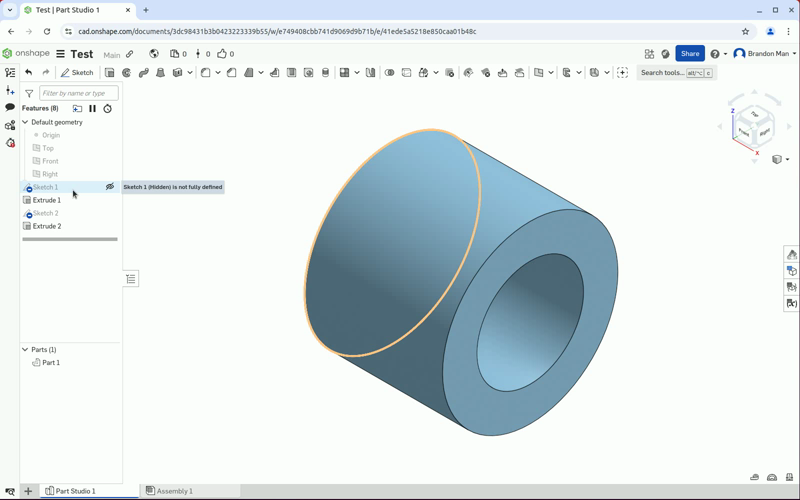
click(73, 189)